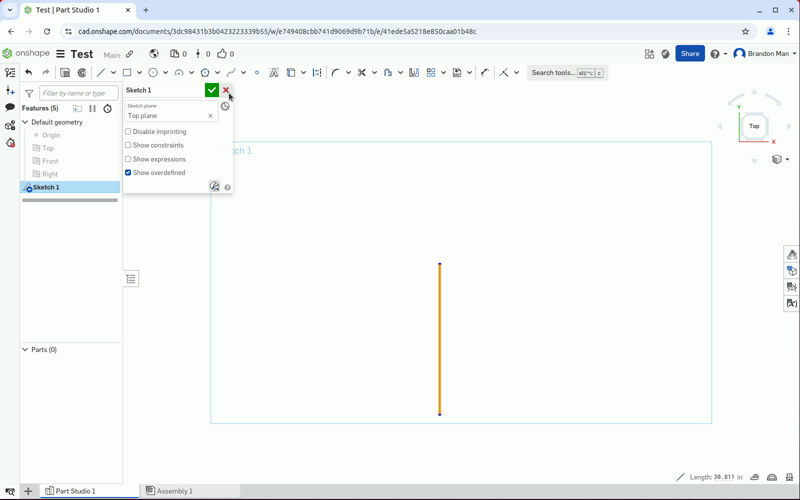
key(shift+h)
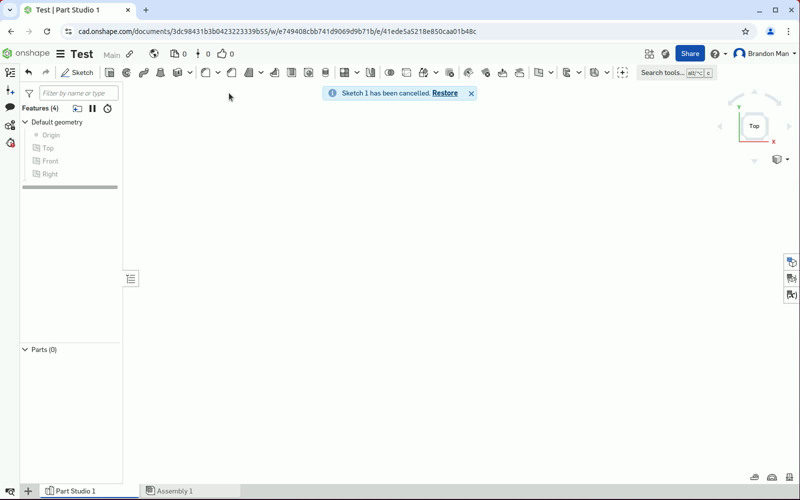
mouse_move(73, 352)
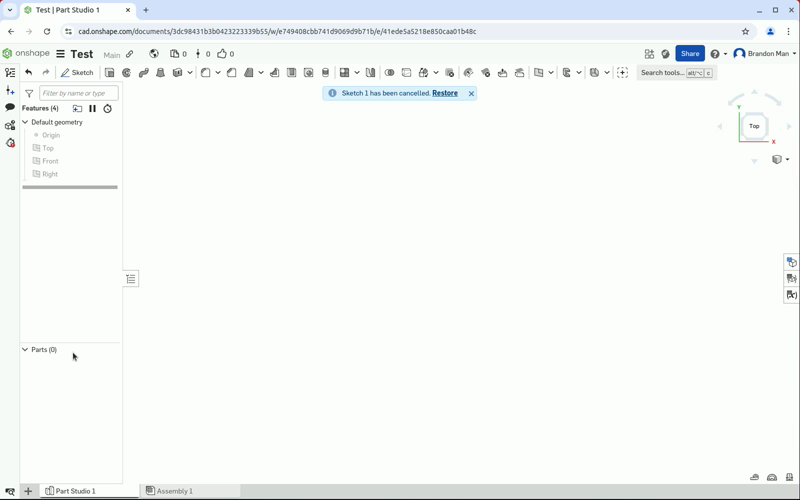
key(y)
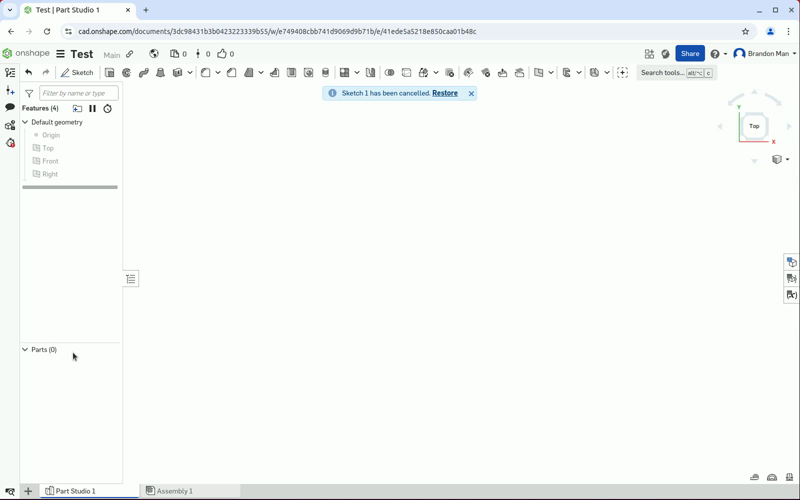
key(shift+p)
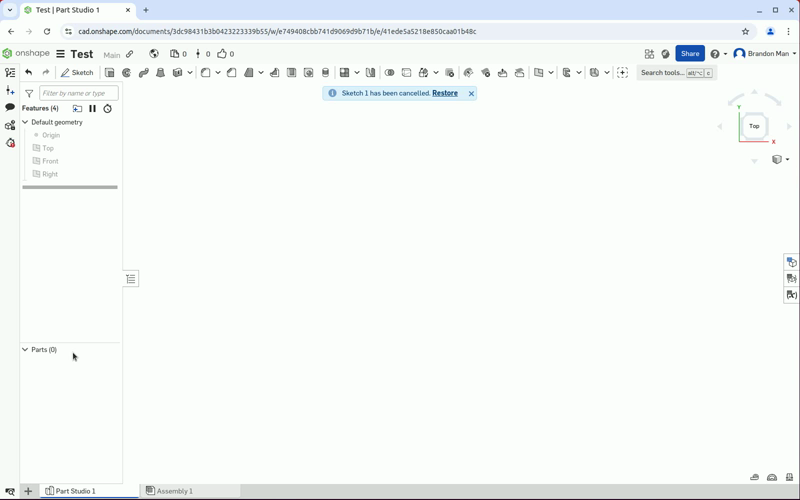
key(space)
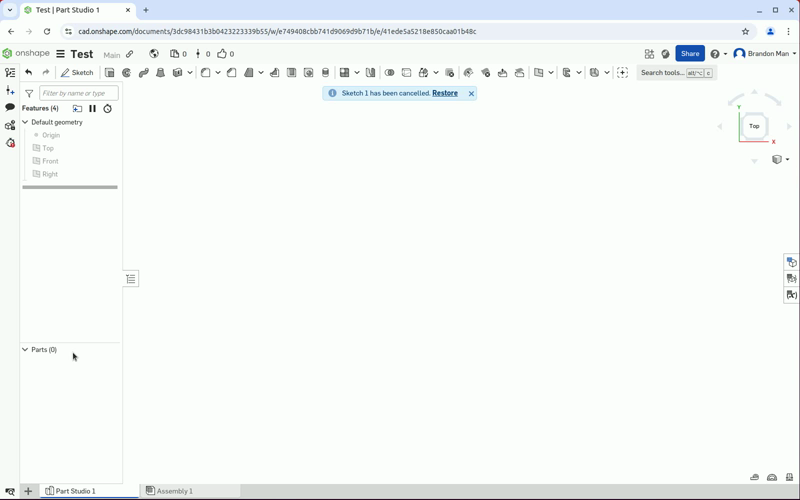
key_down(shift)
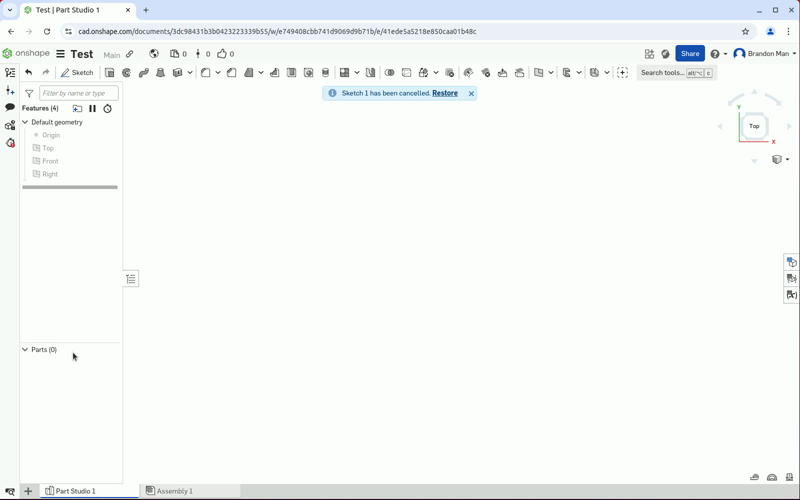
key(up)
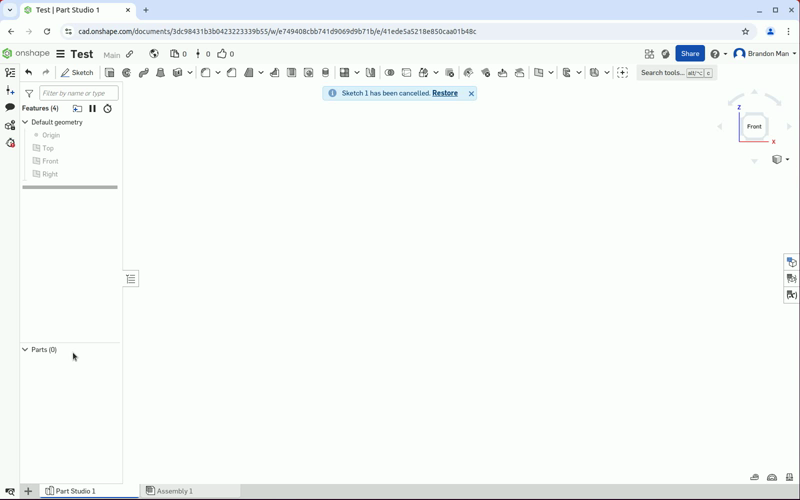
key_up(shift)
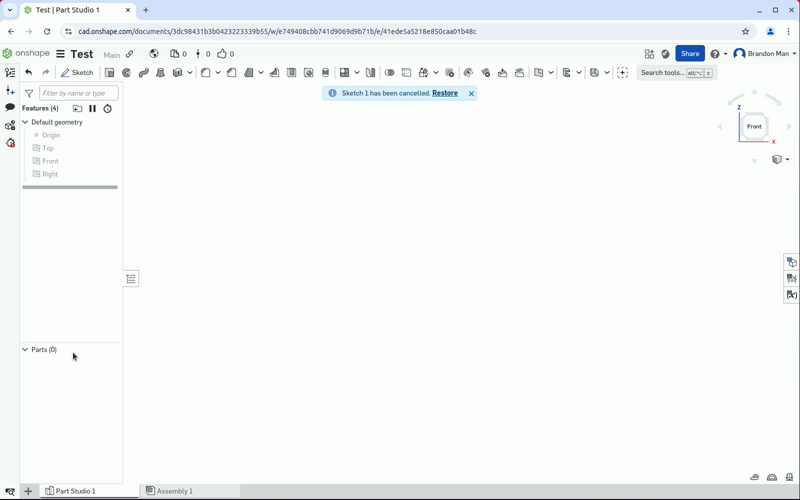
mouse_move(73, 352)
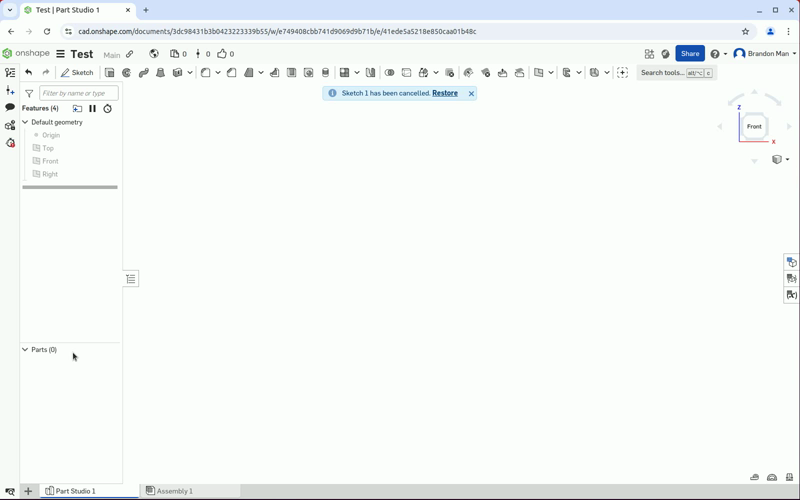
key(shift+y)
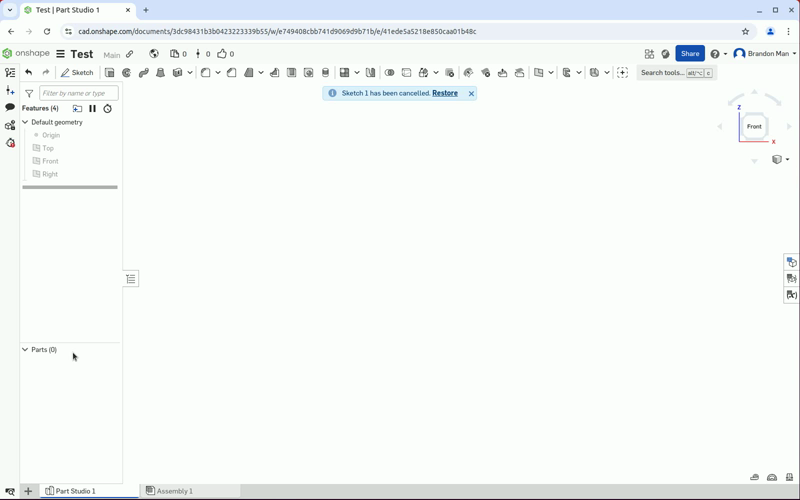
key(shift+s)
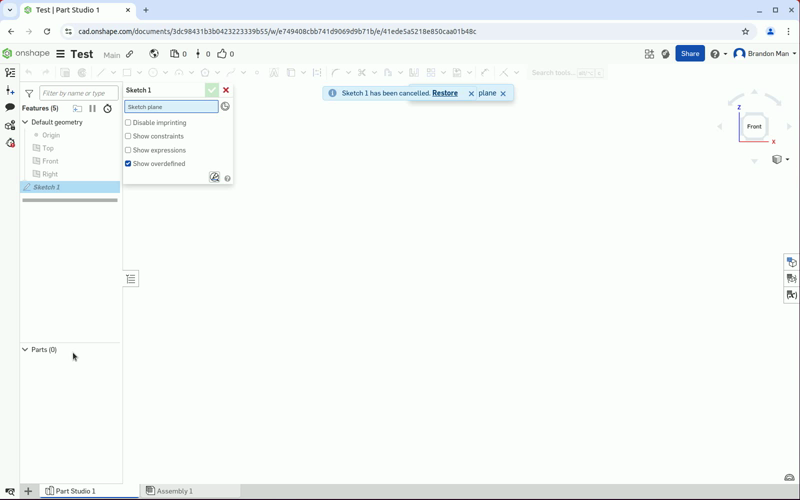
mouse_move(73, 163)
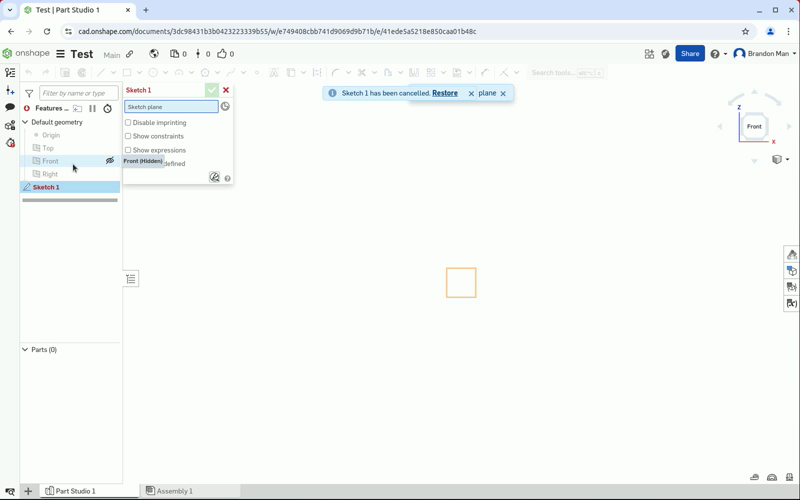
click(73, 163)
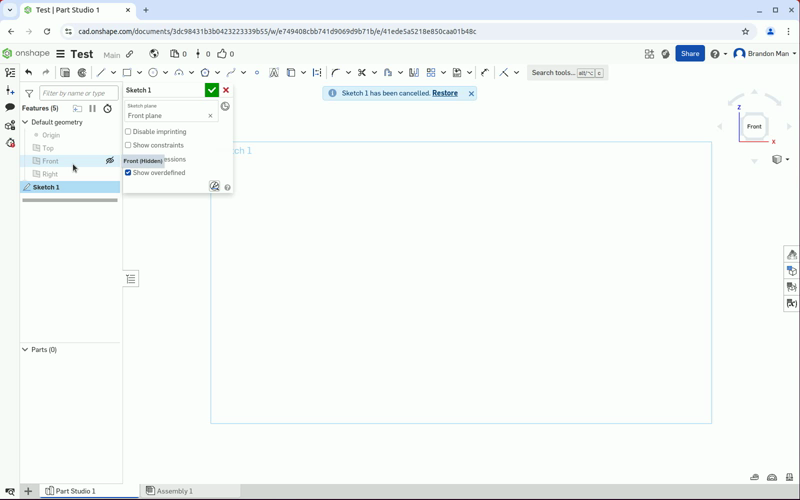
mouse_move(73, 352)
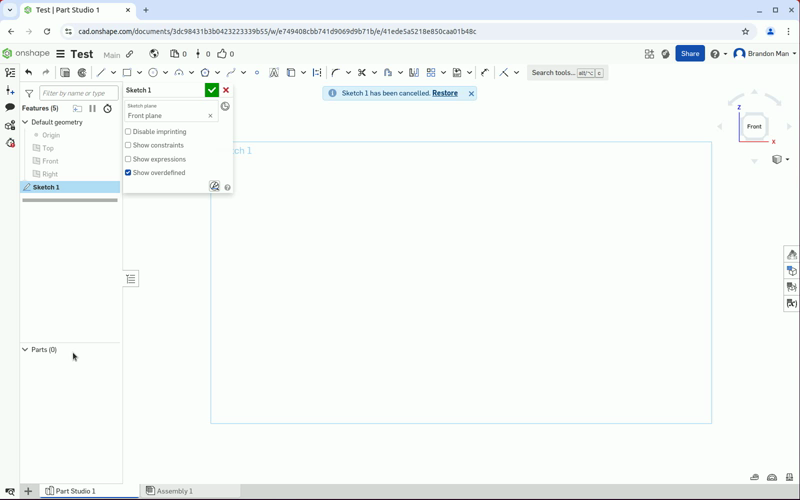
key(y)
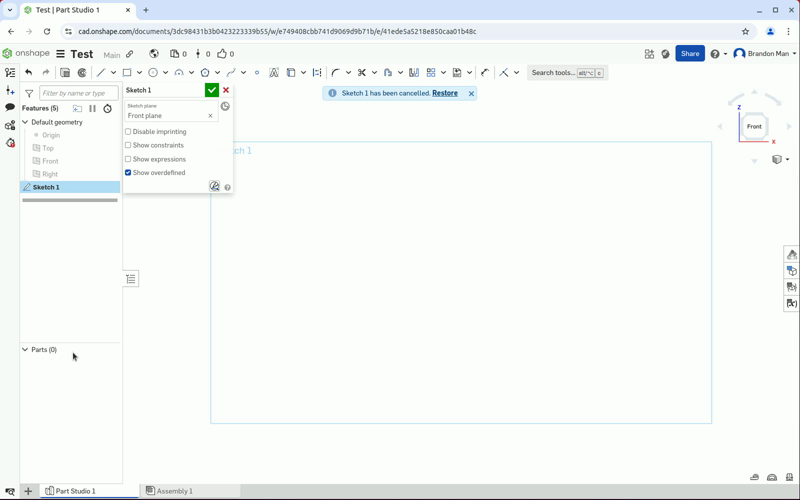
key(c)
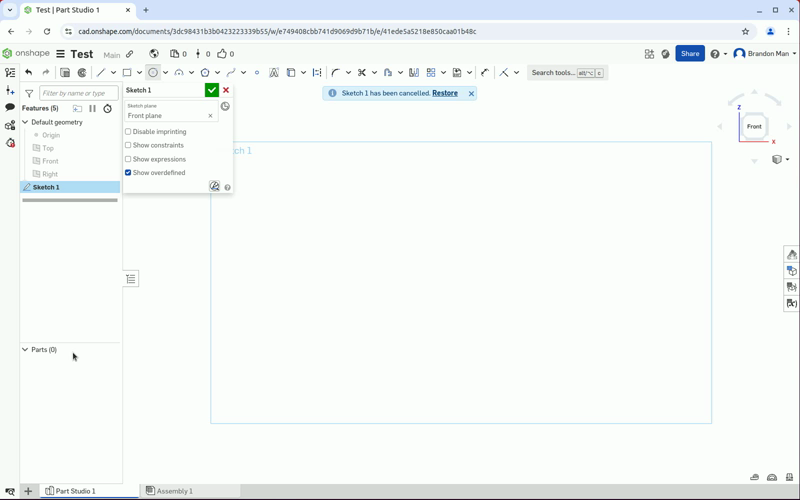
key_down(shift)
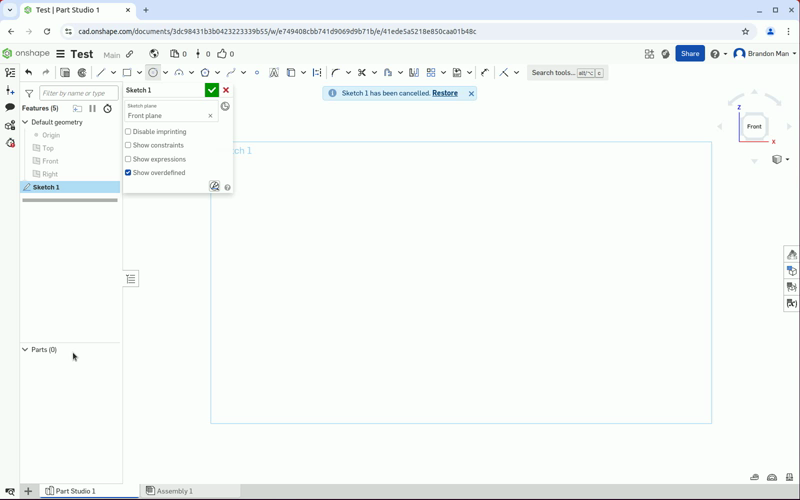
mouse_move(461, 282)
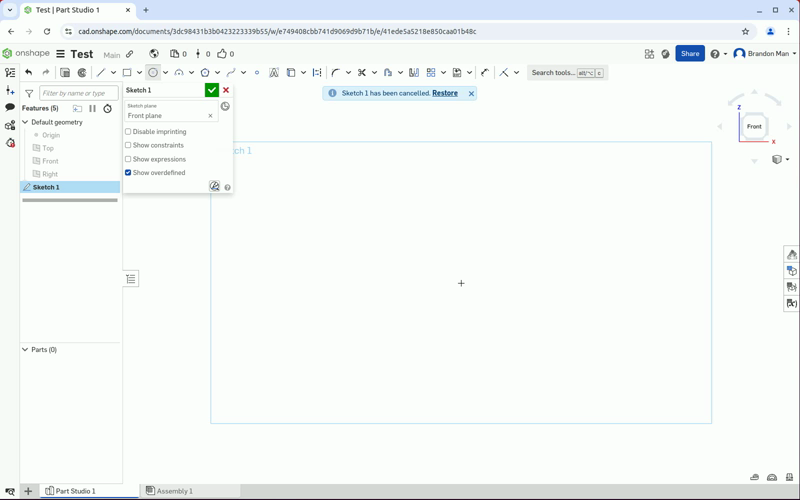
click(461, 282)
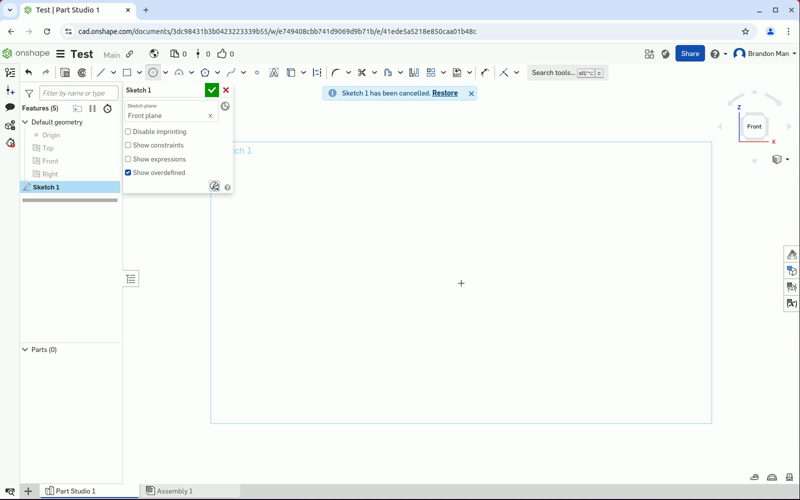
key_up(shift)
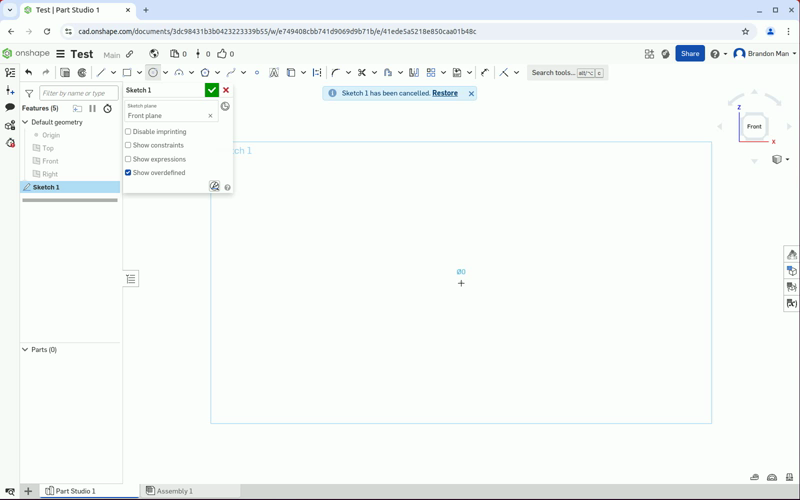
mouse_move(574, 282)
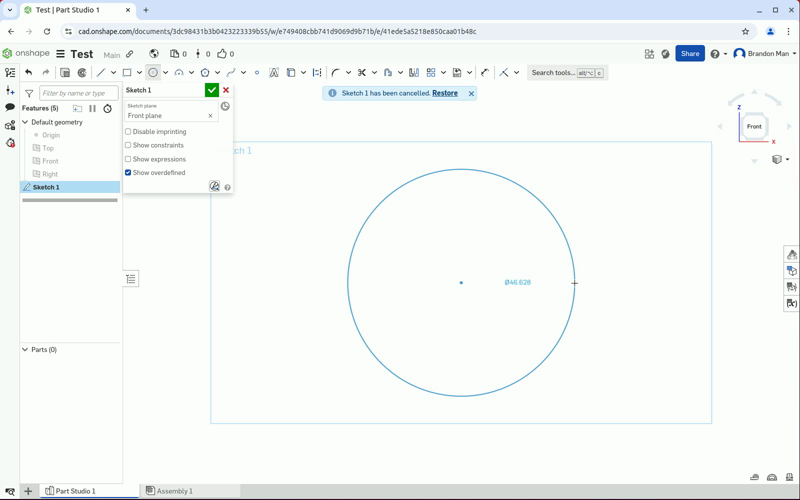
click(574, 282)
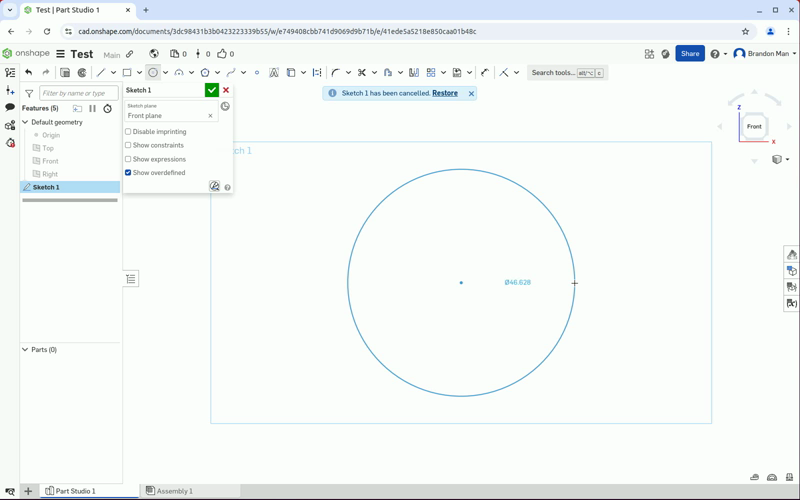
key(esc)
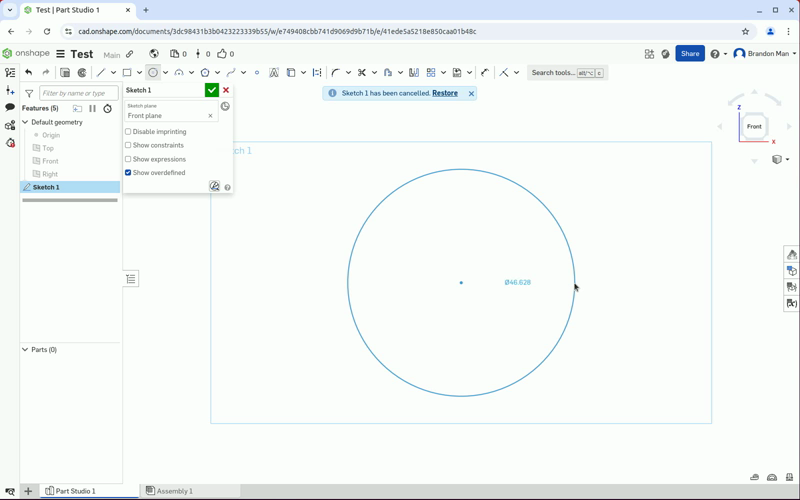
key(c)
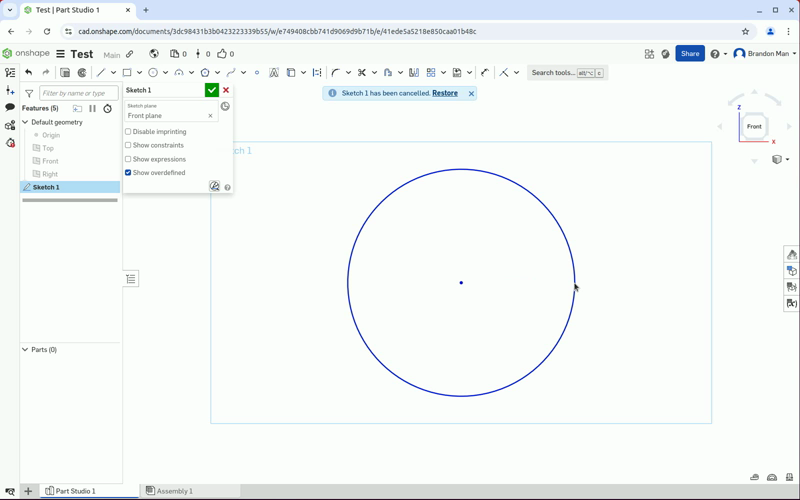
key_down(shift)
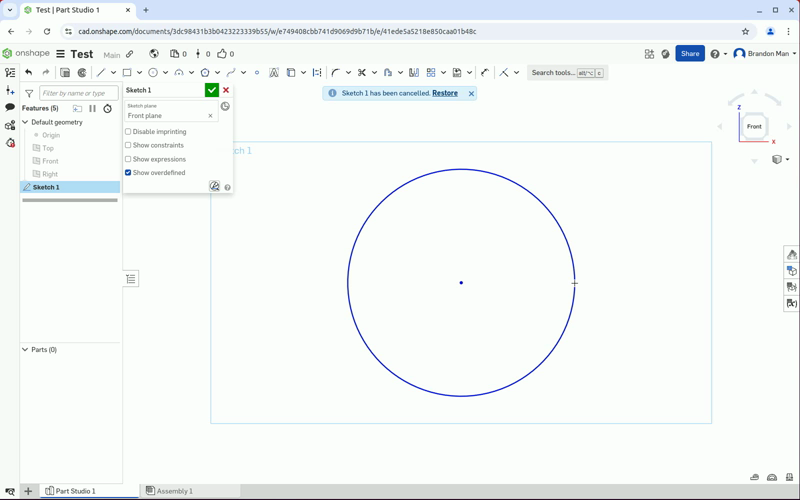
mouse_move(461, 282)
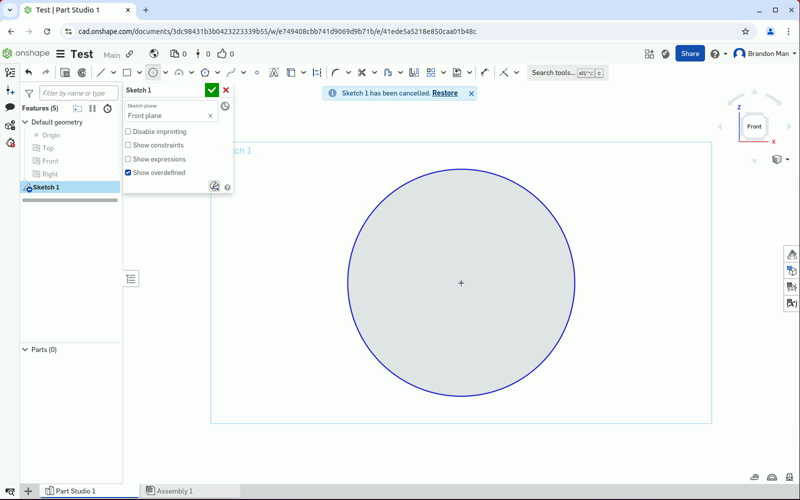
click(461, 282)
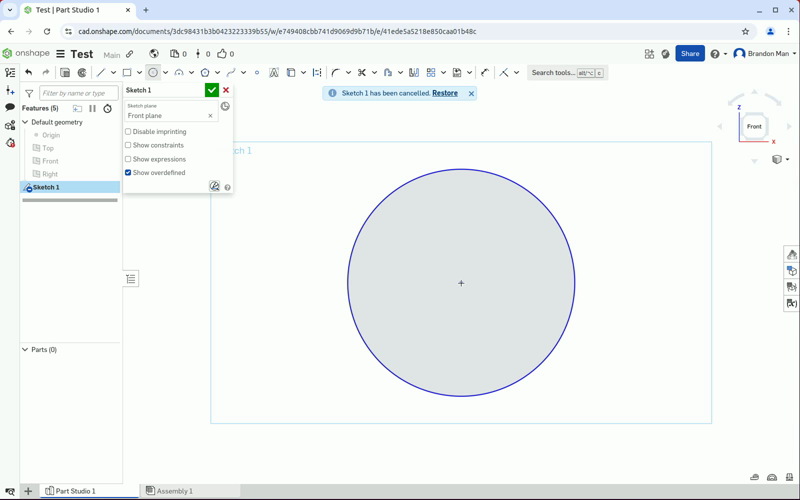
key_up(shift)
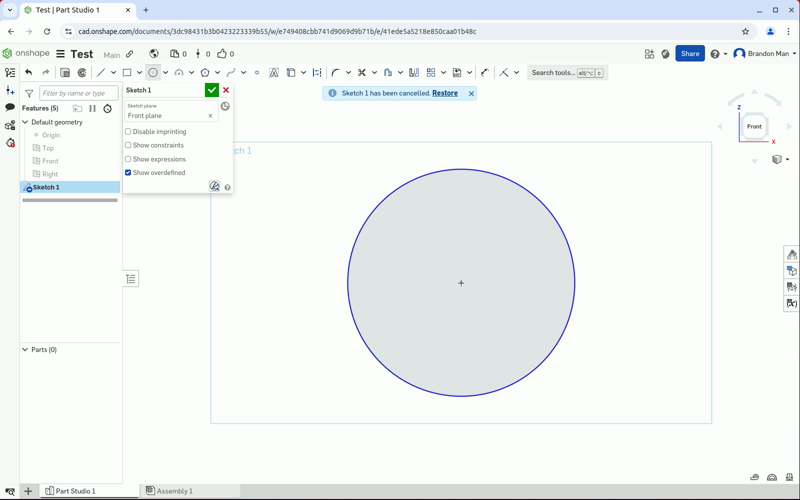
mouse_move(534, 282)
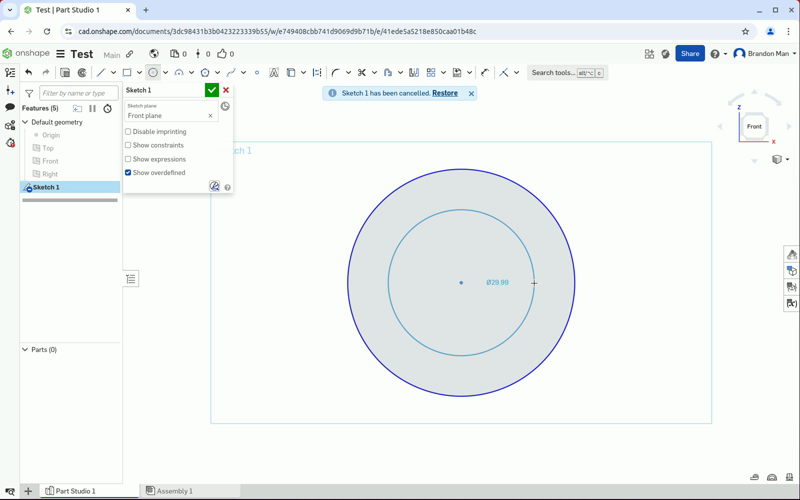
click(534, 282)
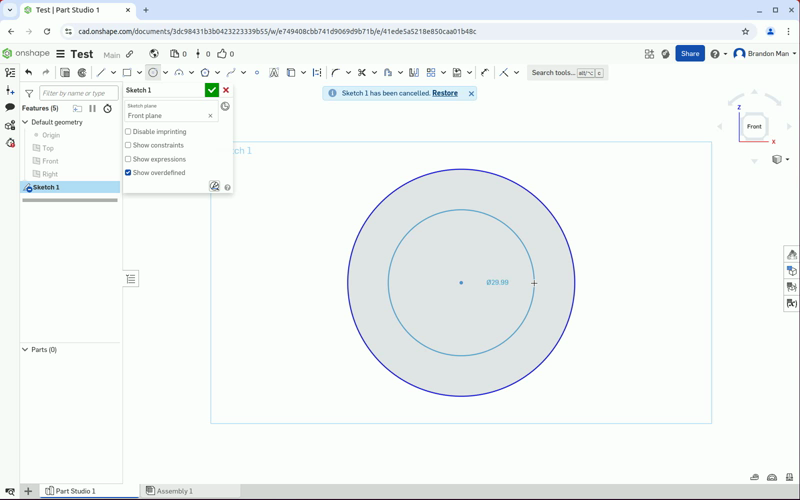
key(esc)
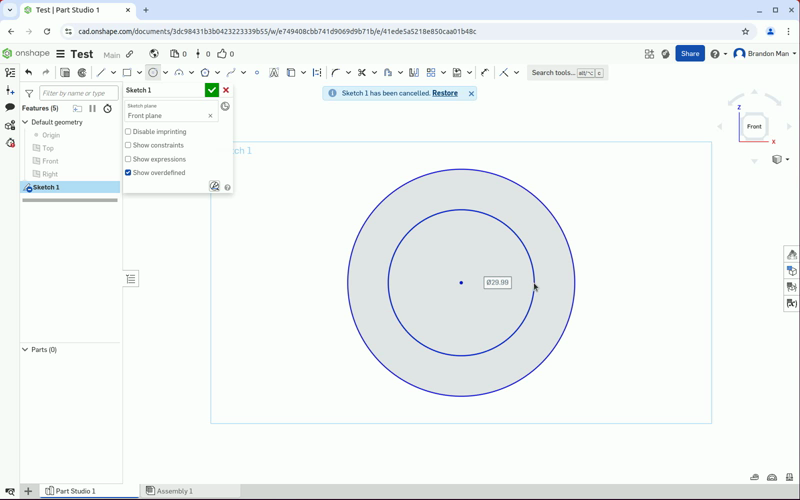
mouse_move(452, 189)
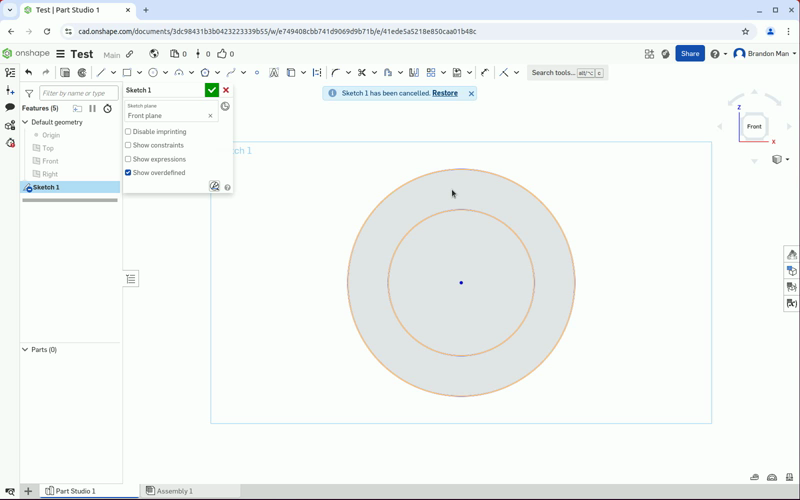
click(452, 189)
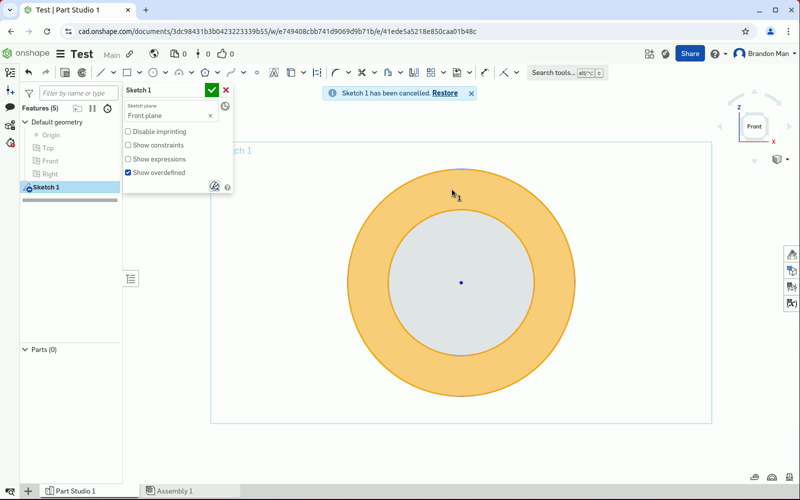
mouse_move(73, 352)
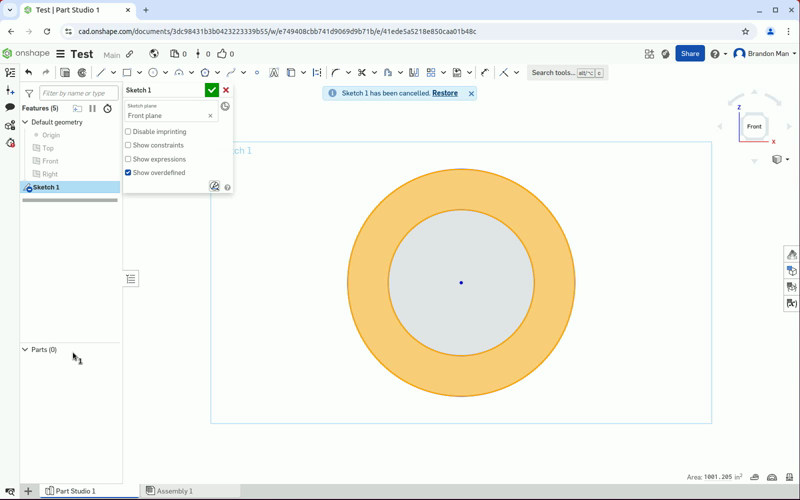
key(shift+y)
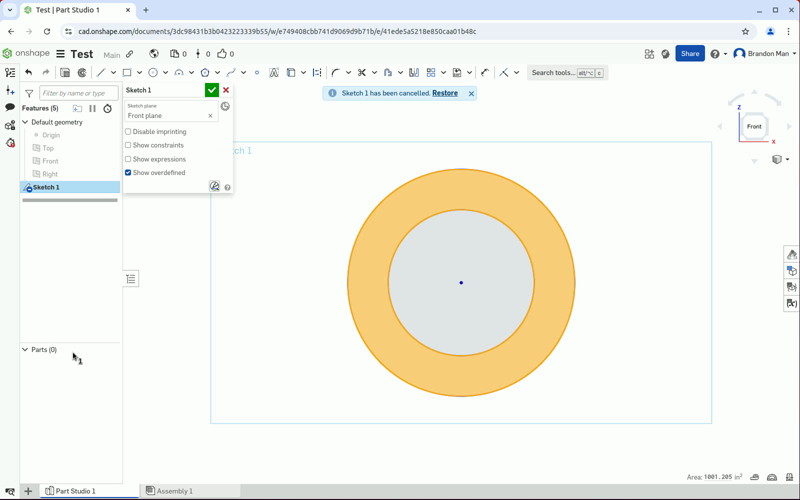
key(shift+e)
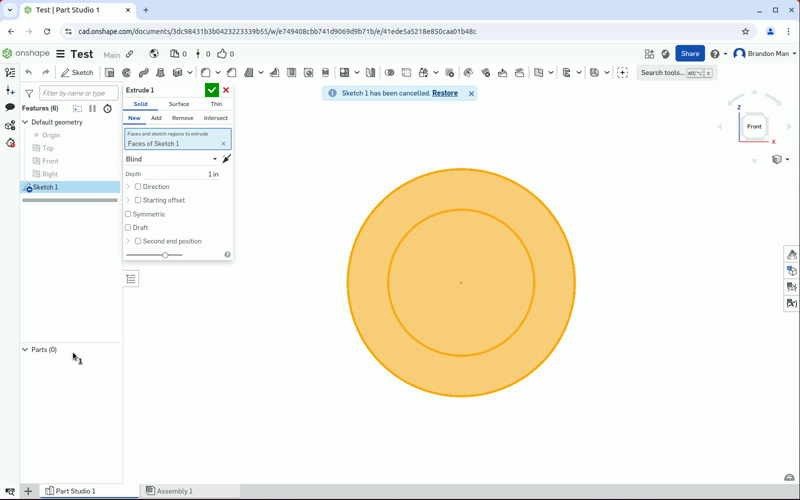
mouse_move(143, 106)
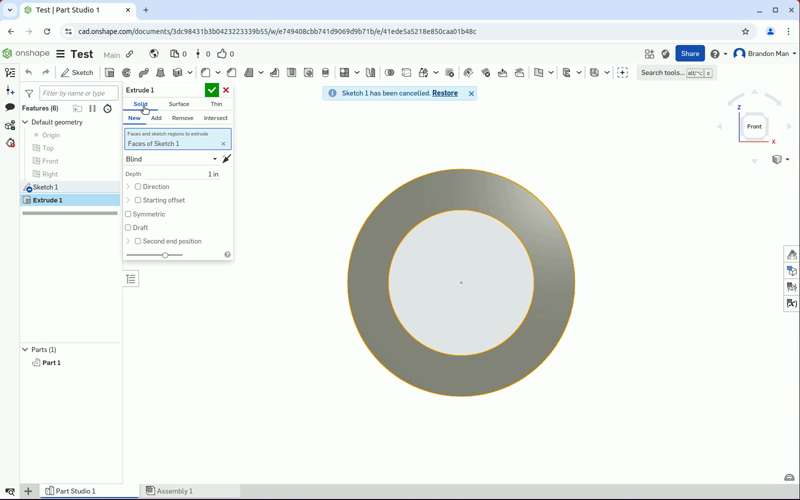
click(143, 106)
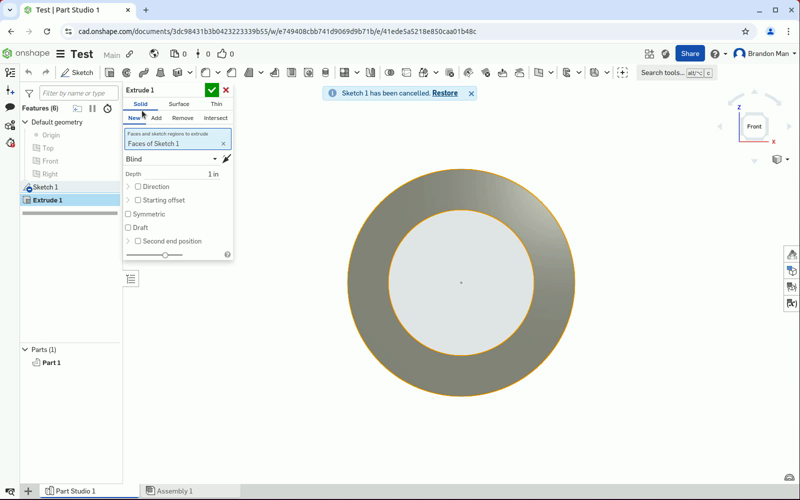
mouse_move(137, 120)
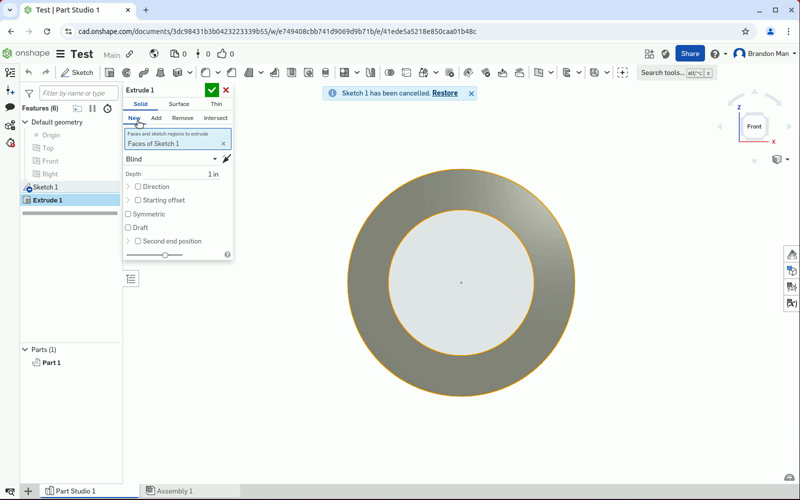
click(137, 120)
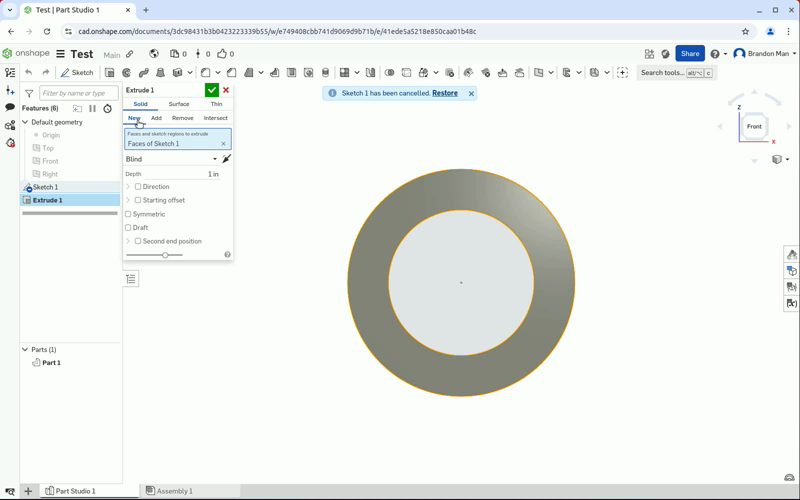
key(tab, 4)
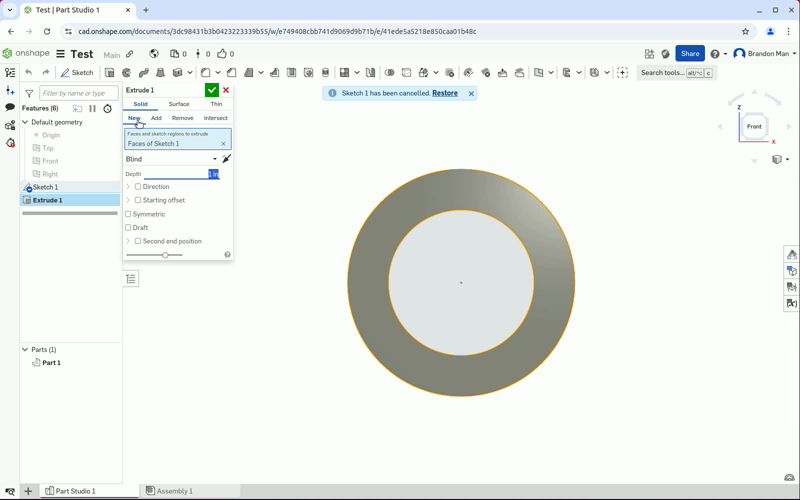
text(5.296)
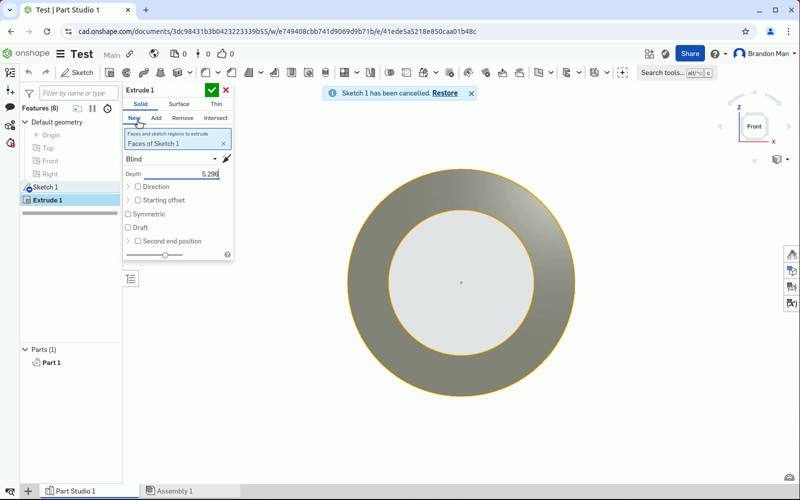
key(tab, 3)
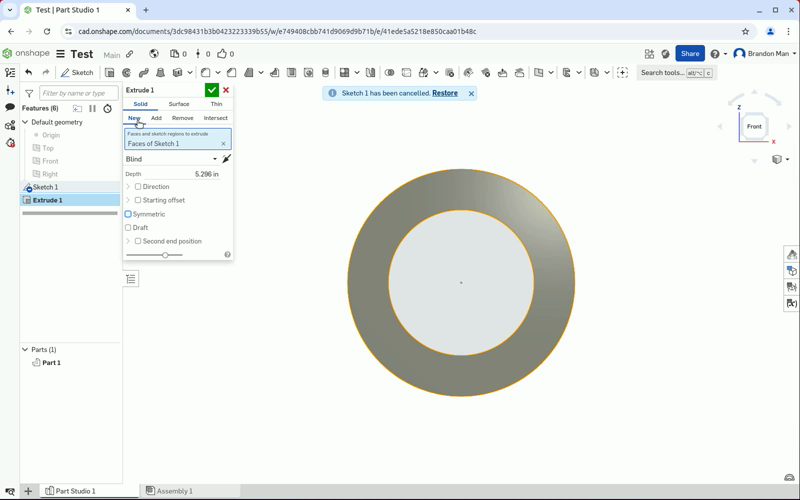
key(space)
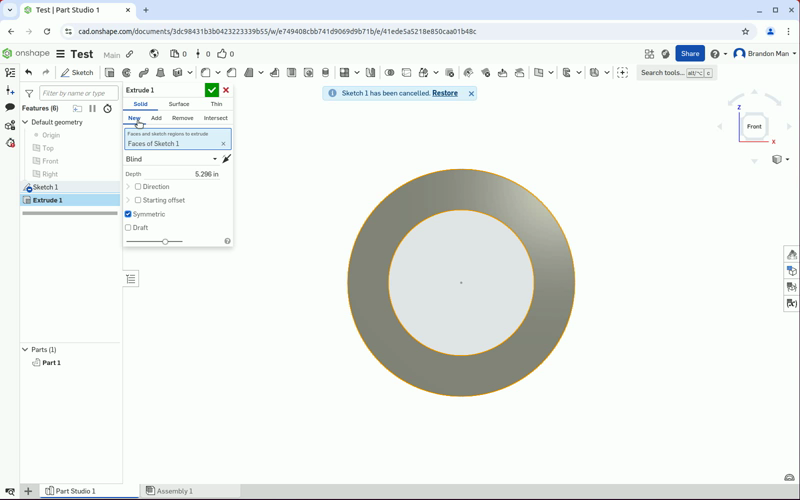
key(enter)
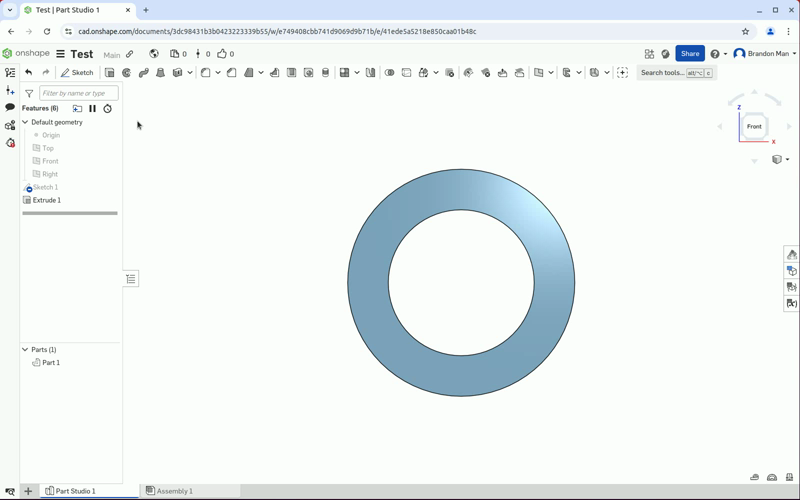
key(shift+h)
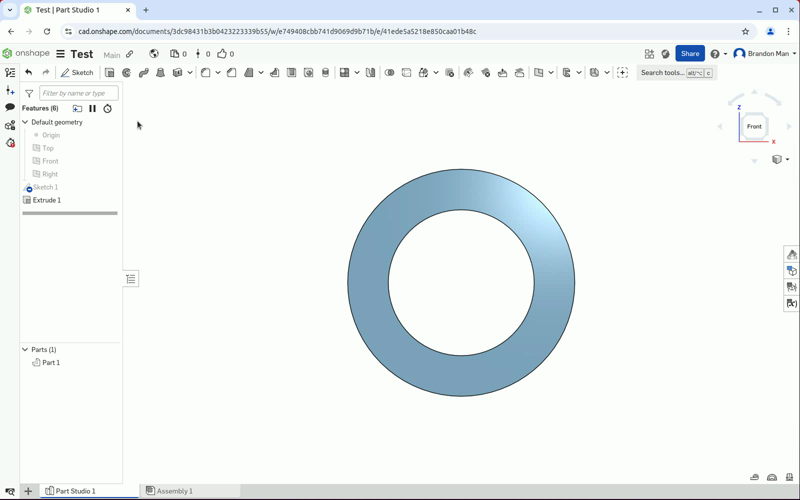
key(shift+h)
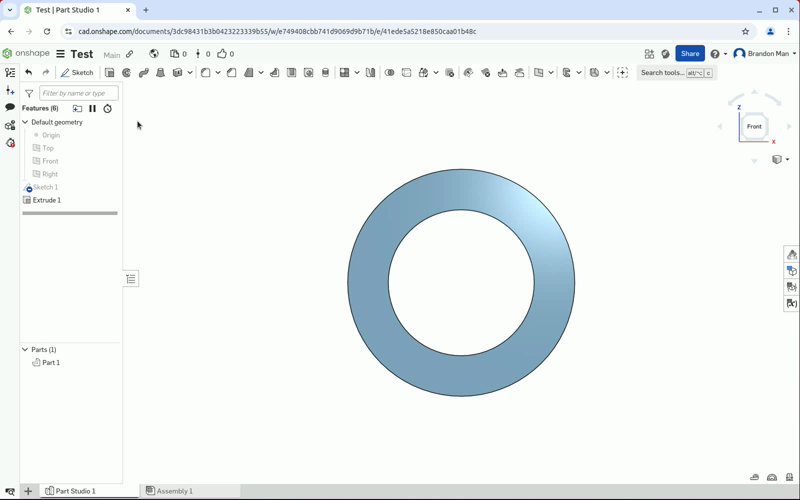
mouse_move(73, 189)
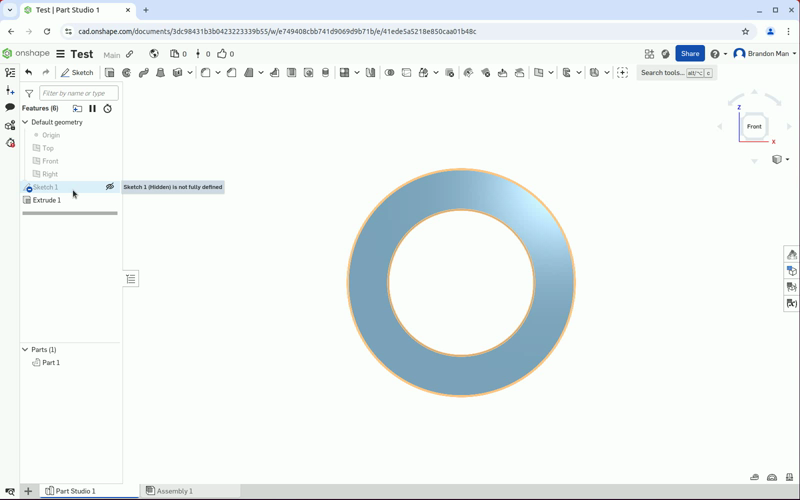
click(73, 189)
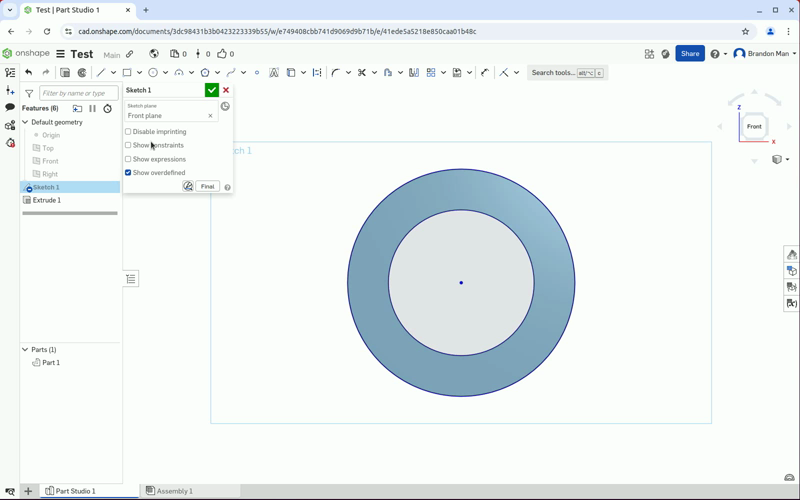
mouse_move(229, 92)
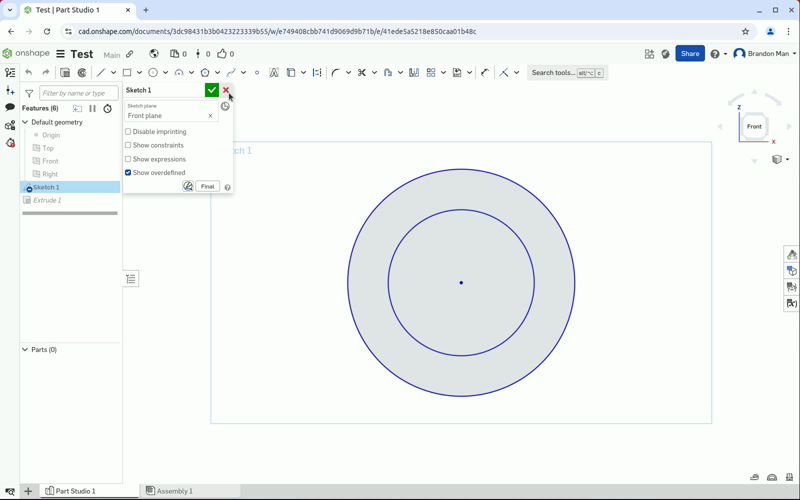
click(229, 92)
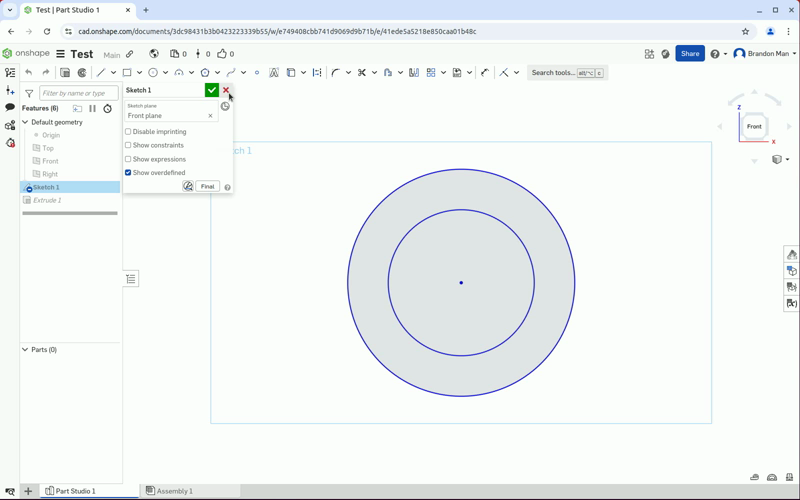
key(shift+s)
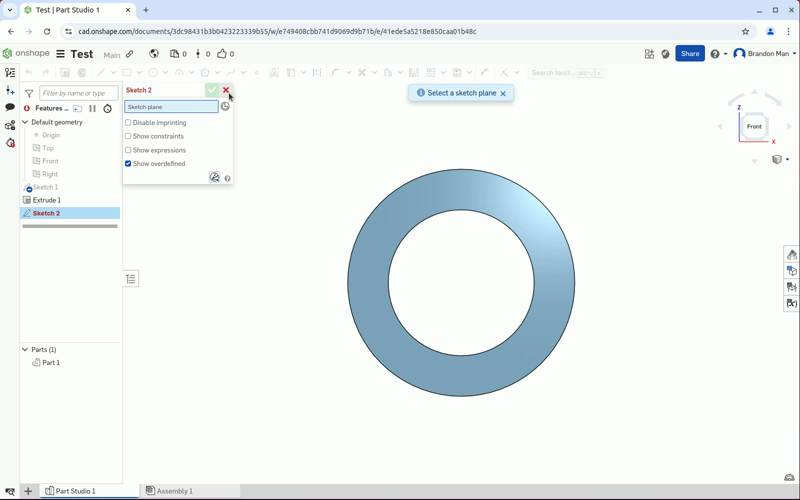
mouse_move(73, 163)
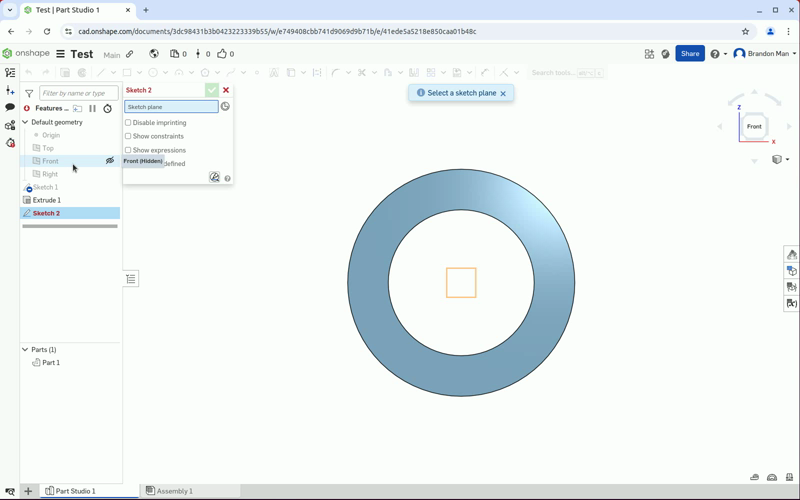
click(73, 163)
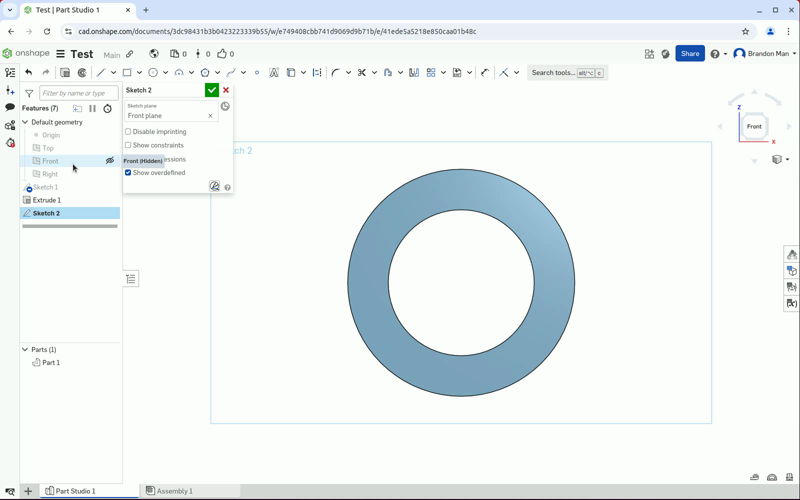
mouse_move(73, 352)
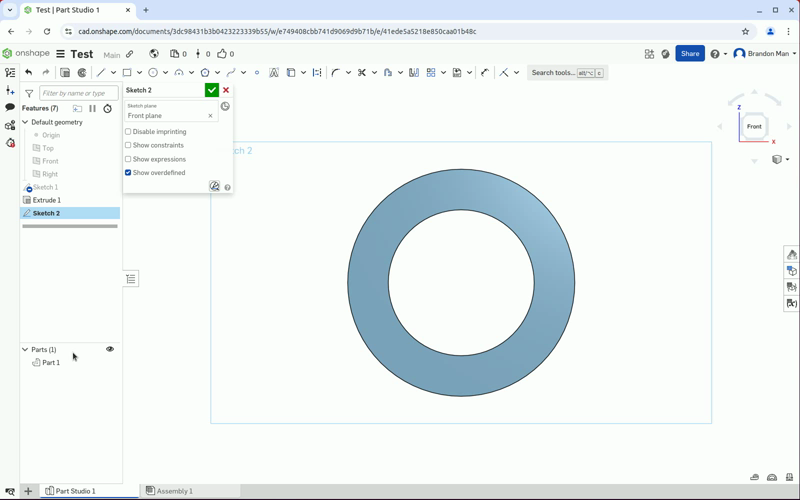
key(y)
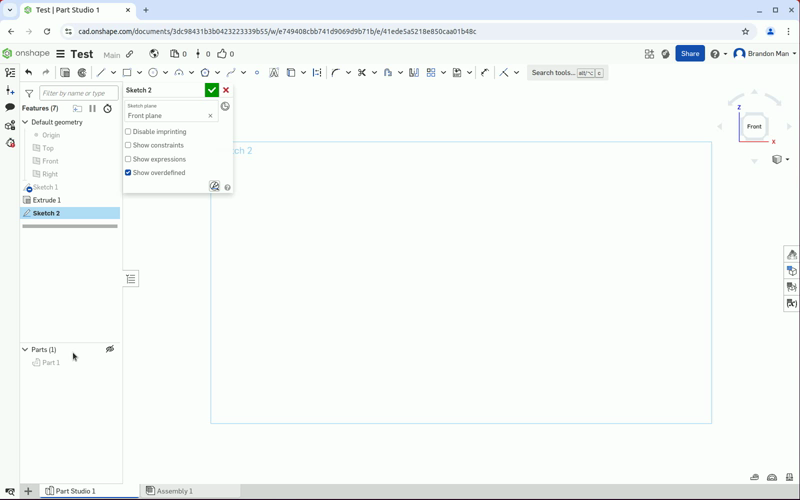
key(c)
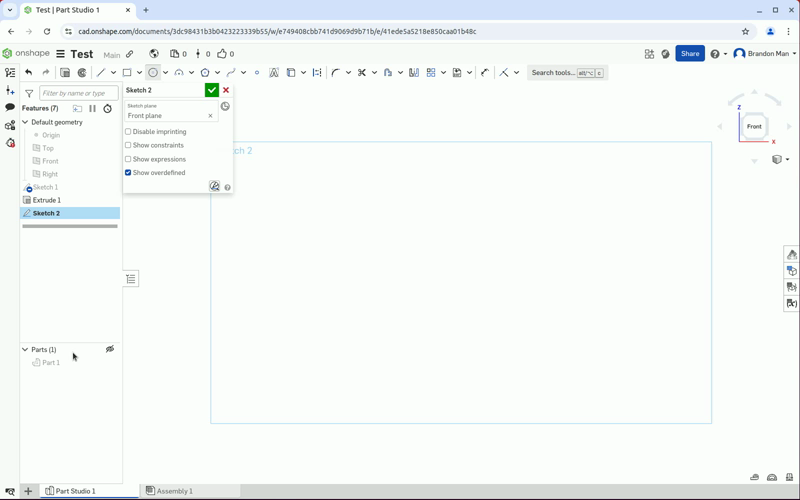
key_down(shift)
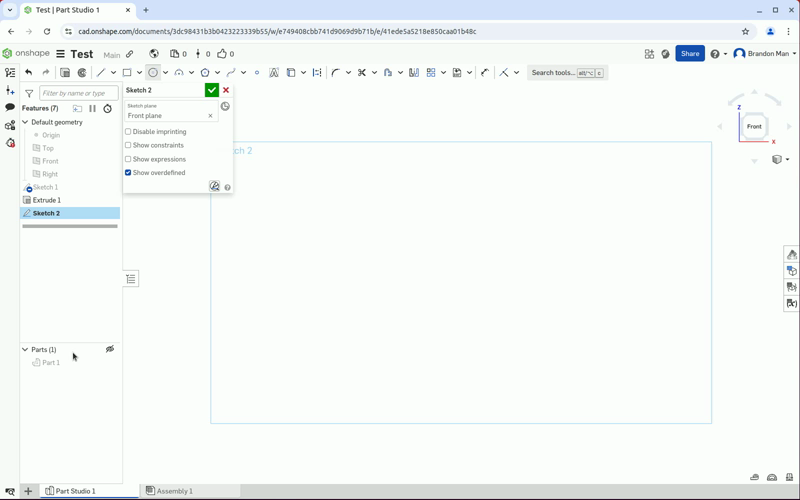
mouse_move(460, 282)
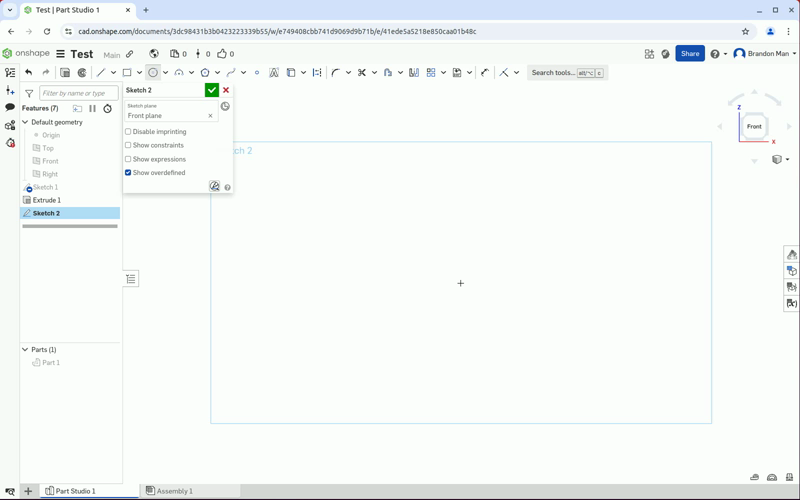
click(460, 282)
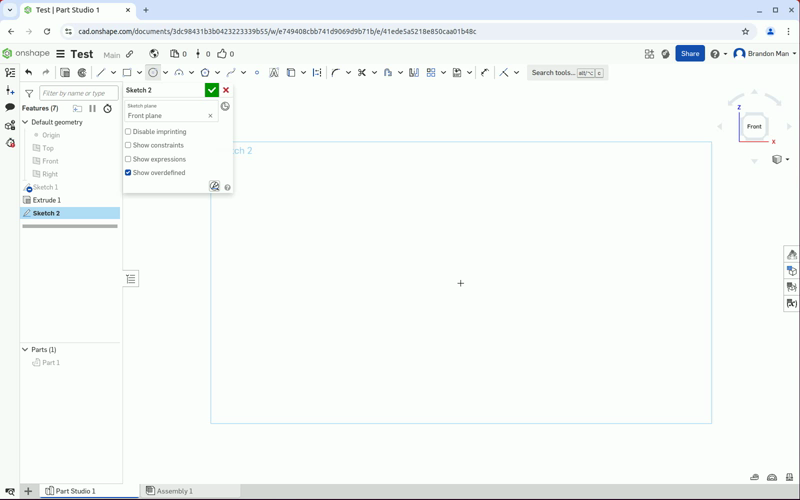
key_up(shift)
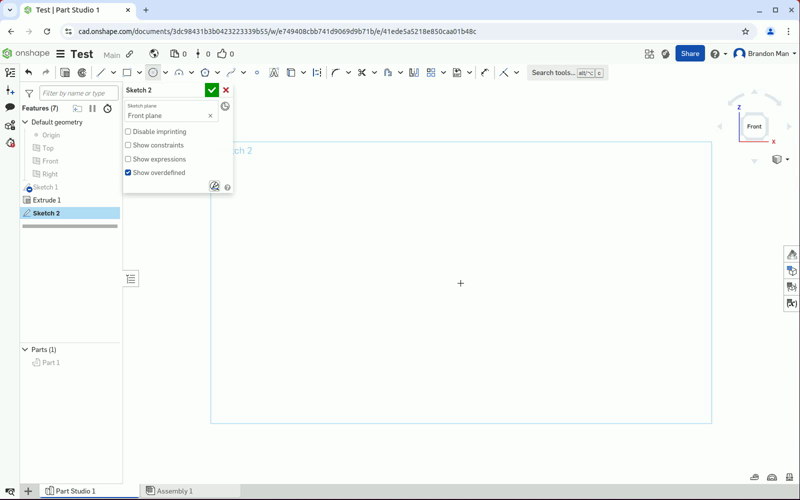
mouse_move(535, 282)
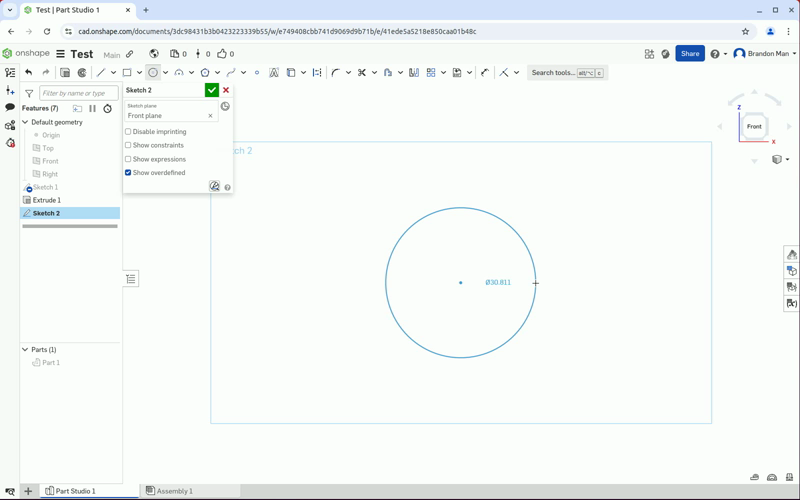
click(535, 282)
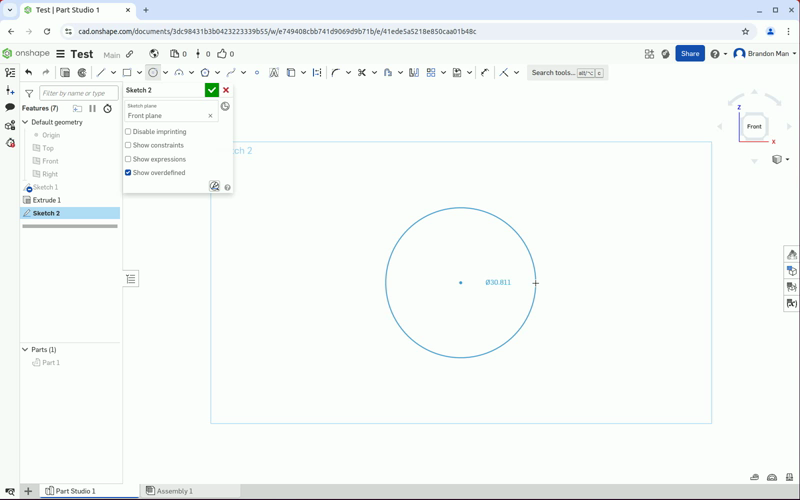
key(esc)
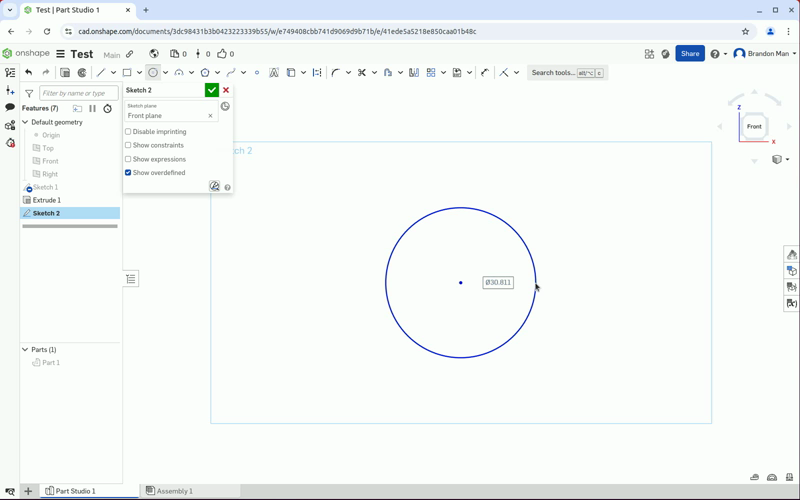
mouse_move(420, 259)
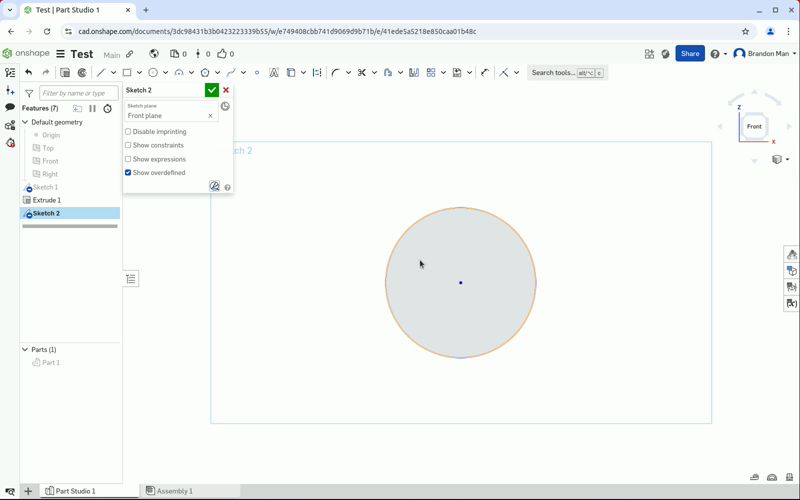
click(420, 259)
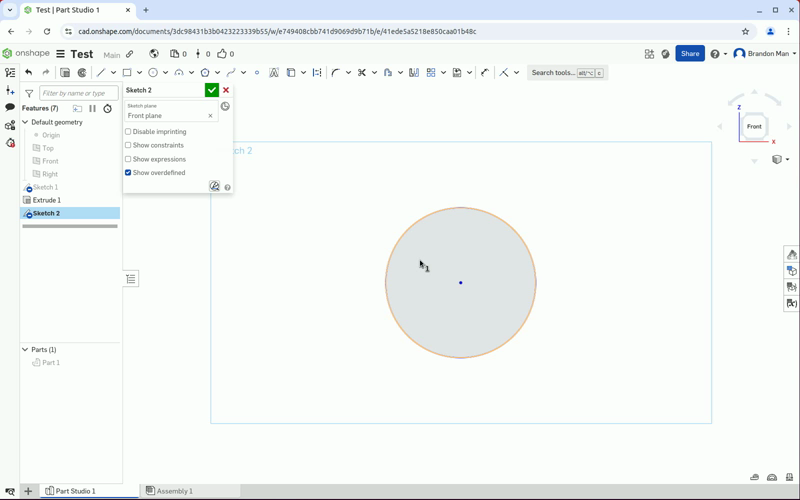
mouse_move(73, 352)
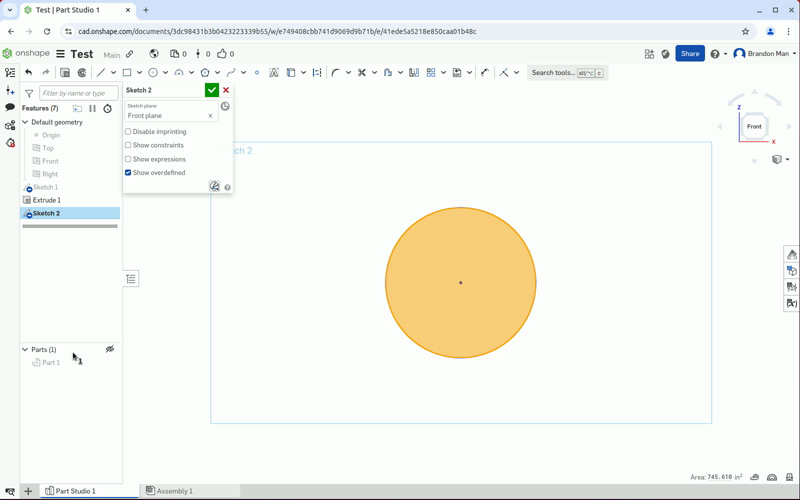
key(shift+y)
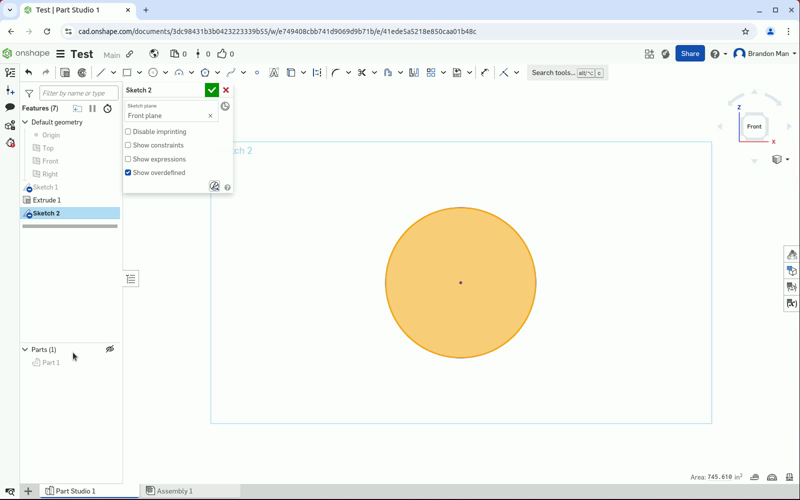
key(shift+e)
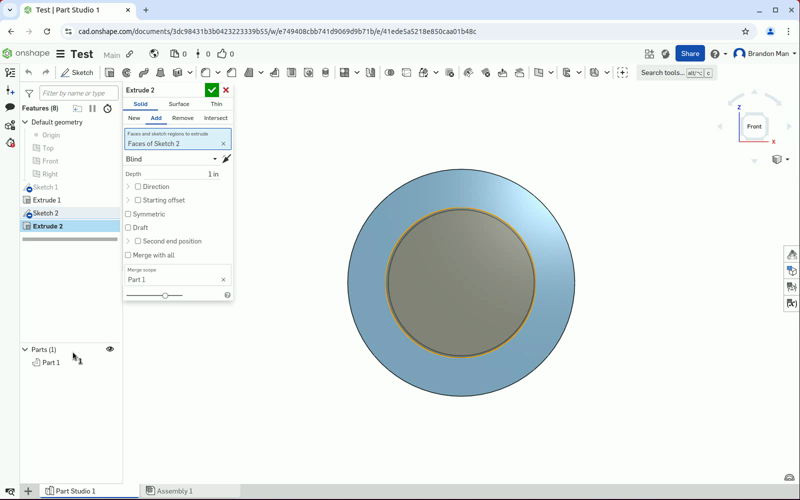
mouse_move(143, 106)
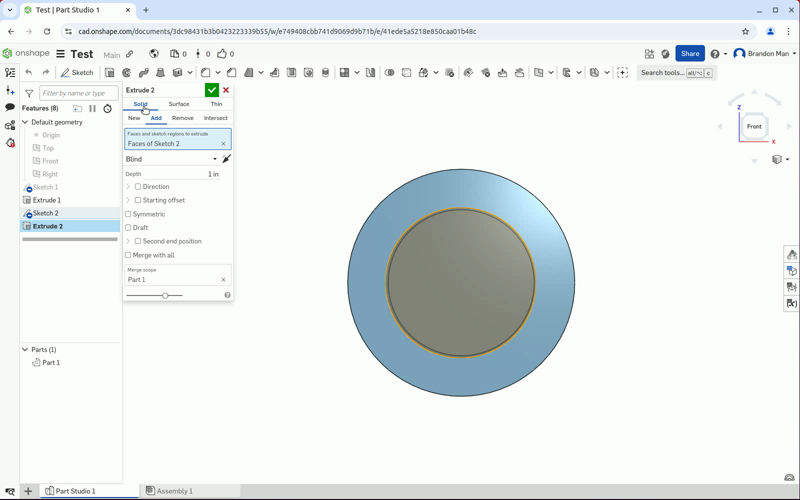
click(143, 106)
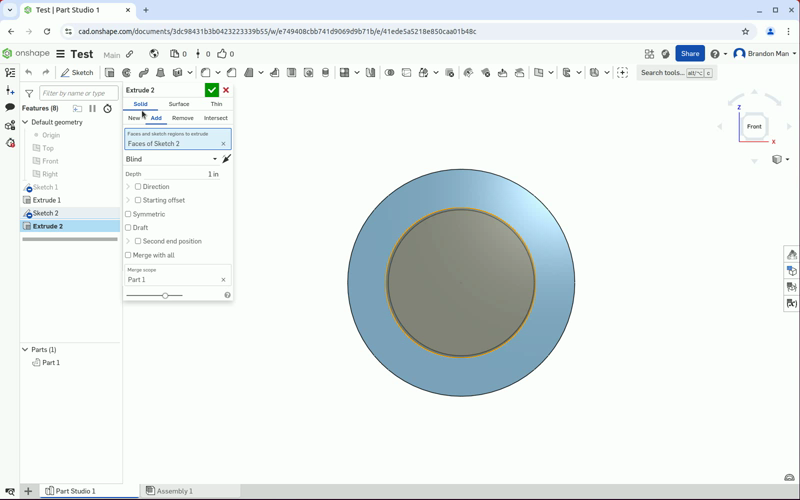
mouse_move(137, 120)
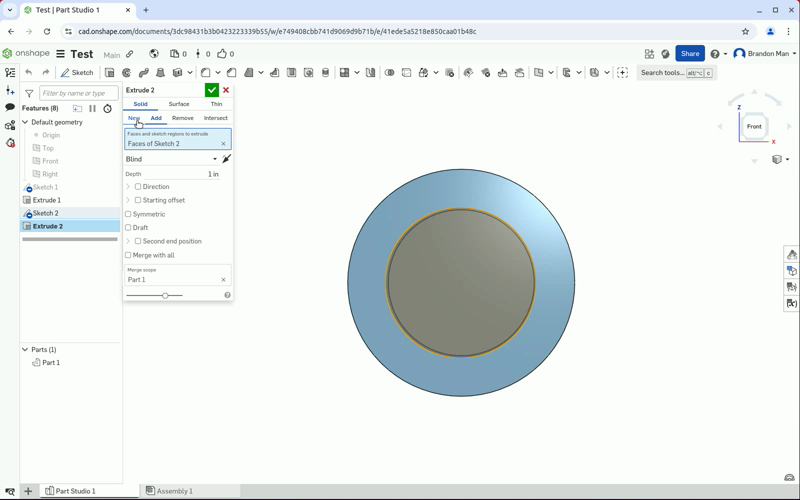
click(137, 120)
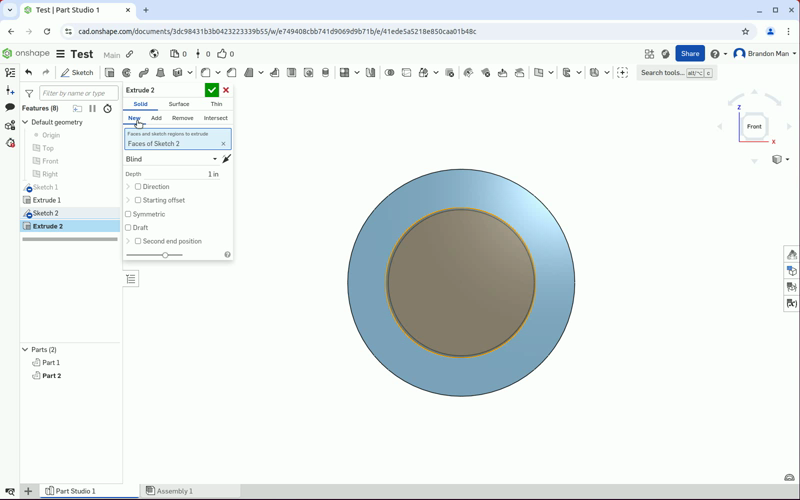
key(tab, 4)
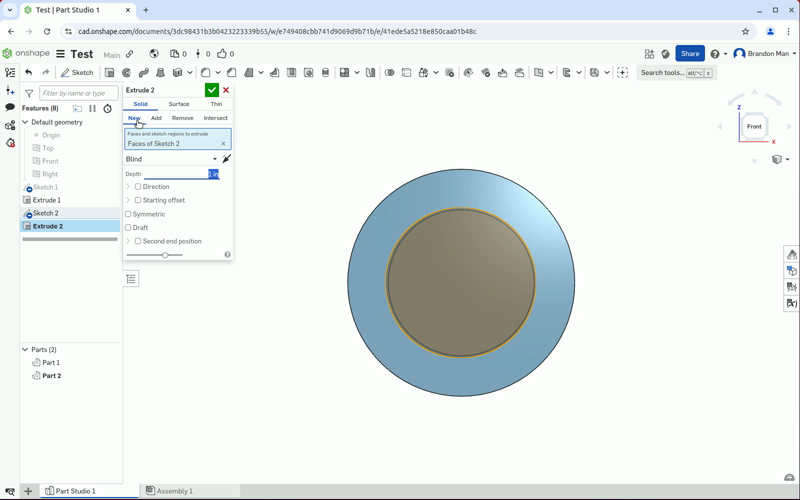
text(5.296)
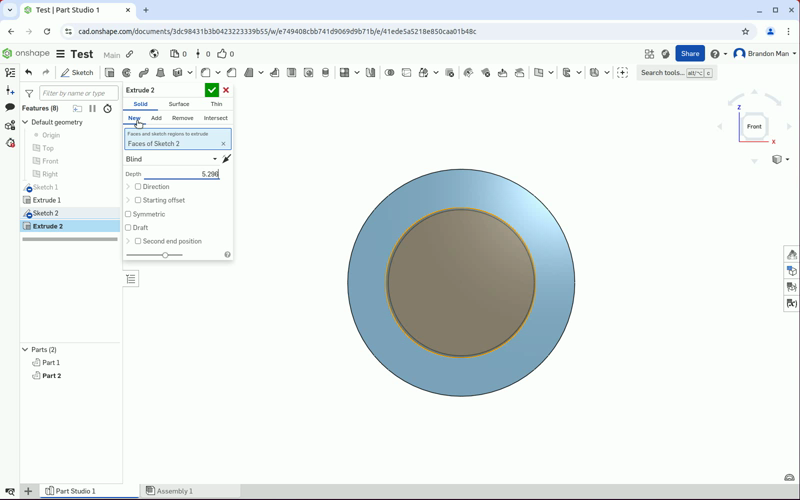
key(tab, 3)
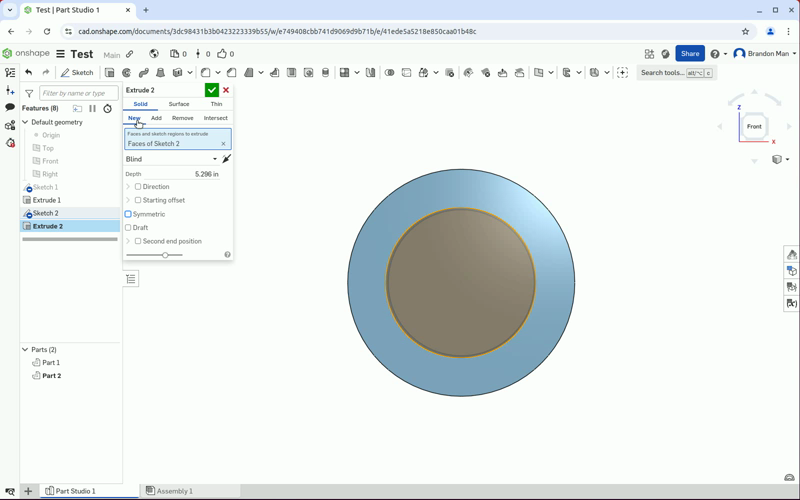
key(space)
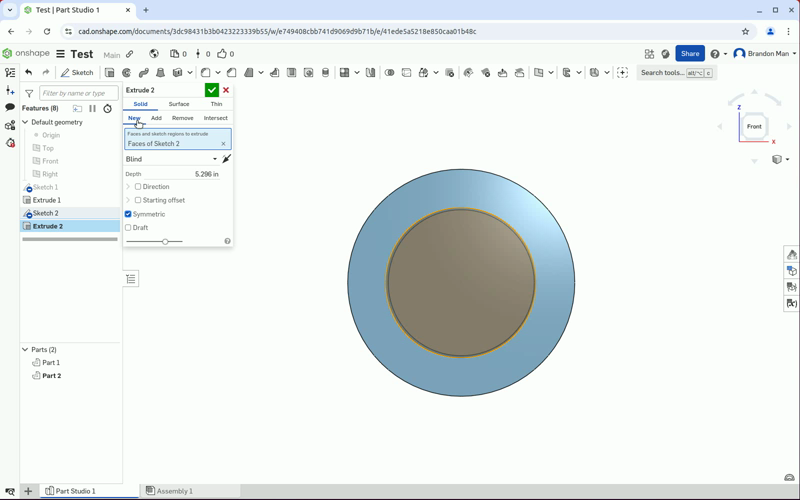
key(enter)
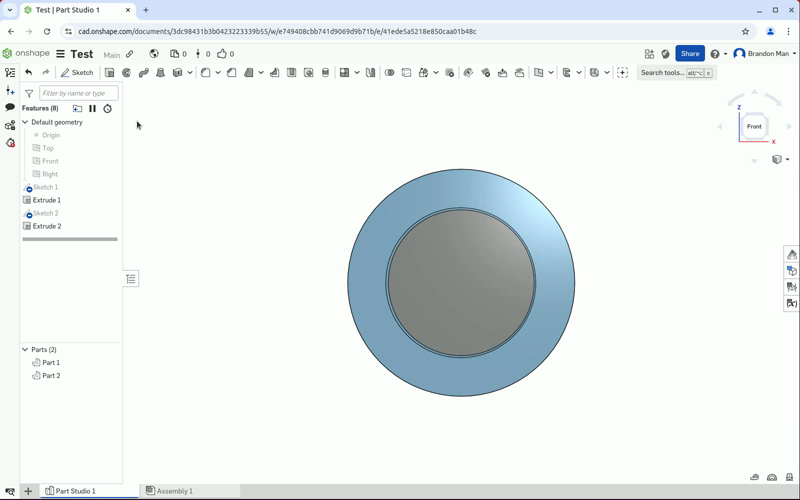
key(shift+h)
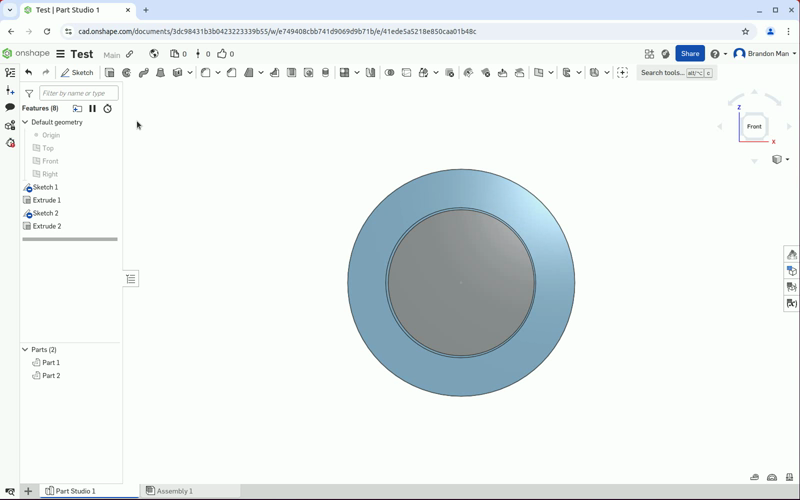
key(shift+h)
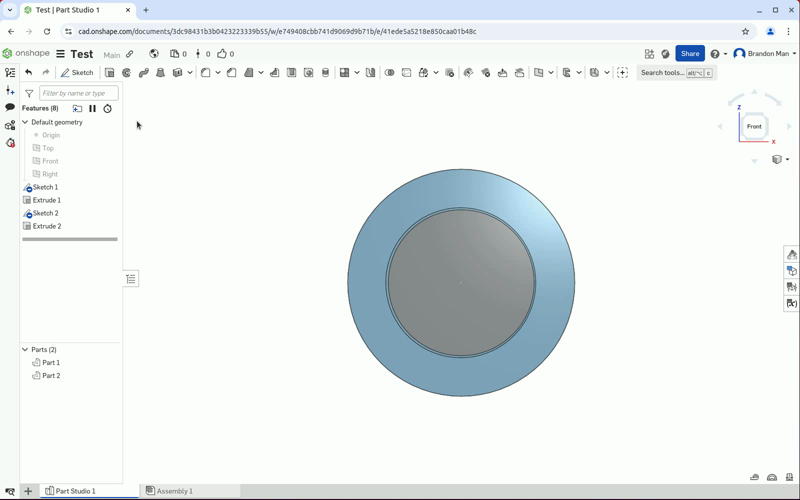
key(shift+7)
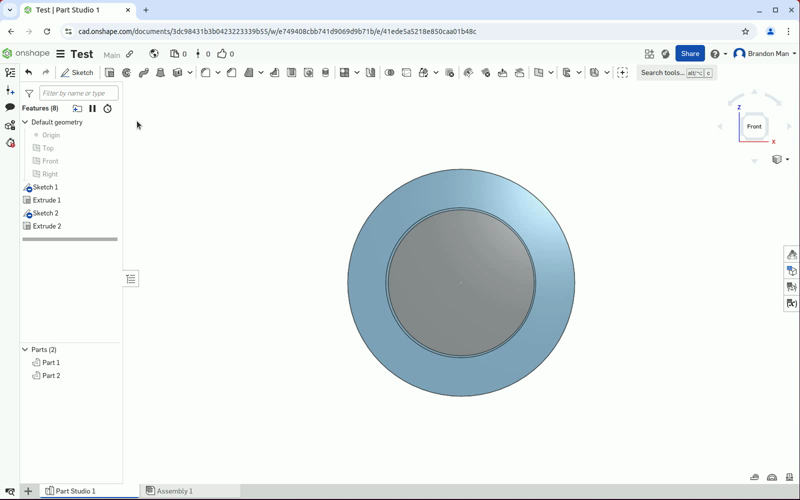
key(left, 2)
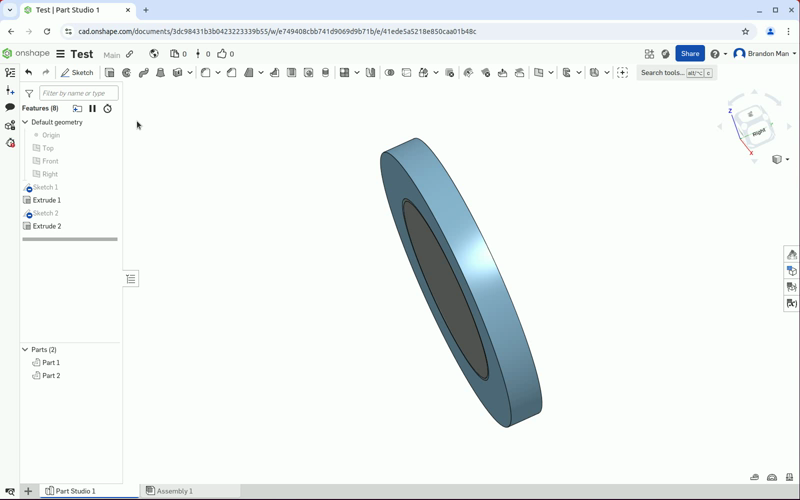
key(down, 2)
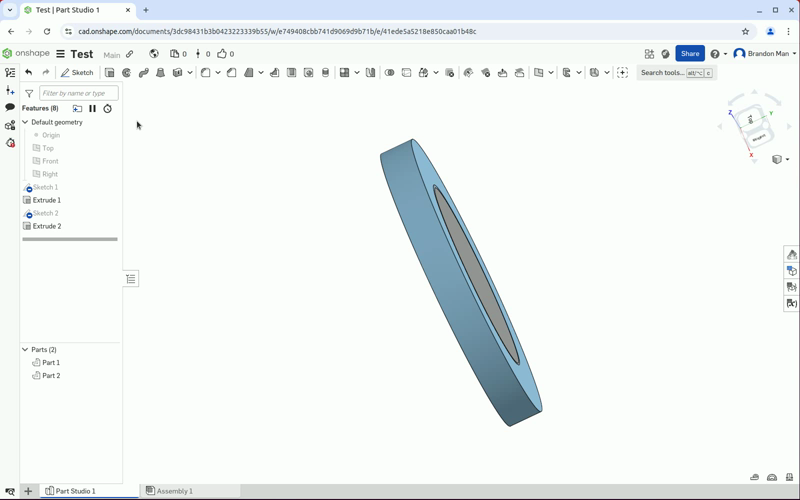
key(up, 2)
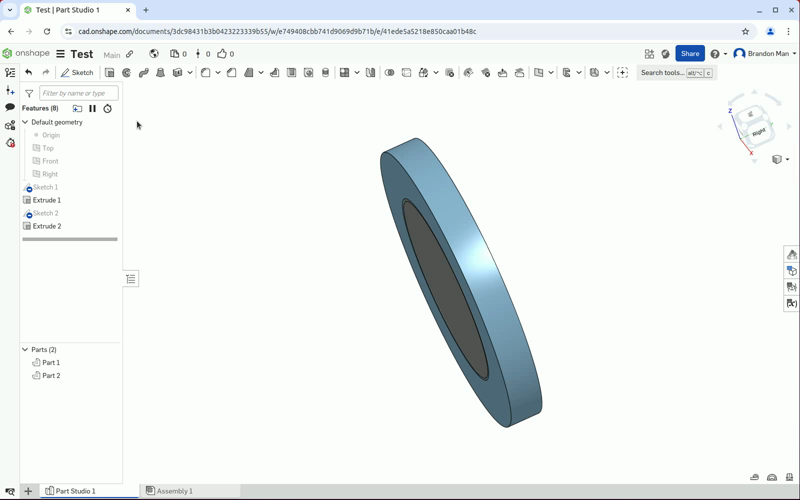
key(right, 2)
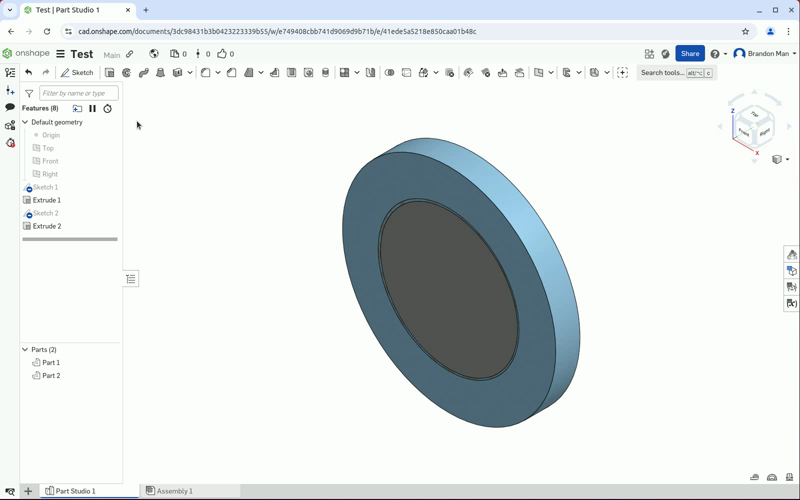
mouse_move(73, 189)
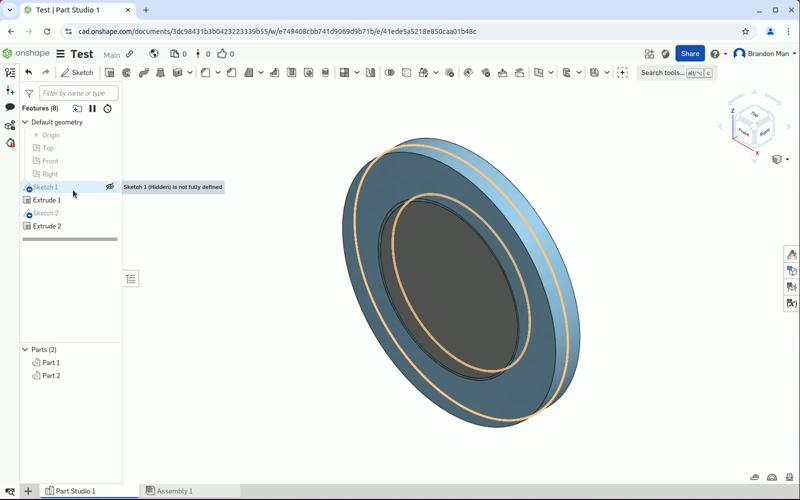
click(73, 189)